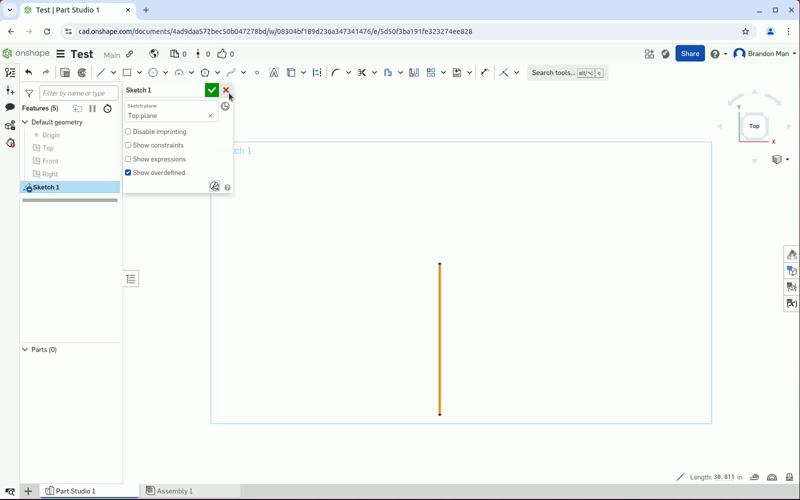
key(shift+h)
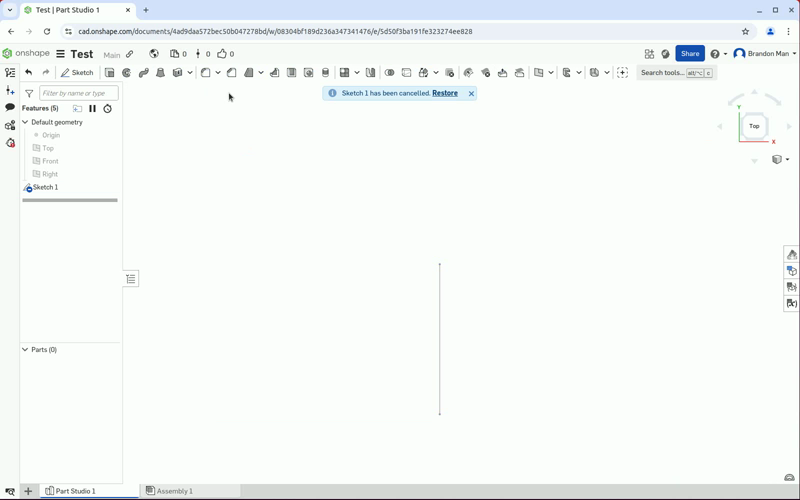
key(shift+s)
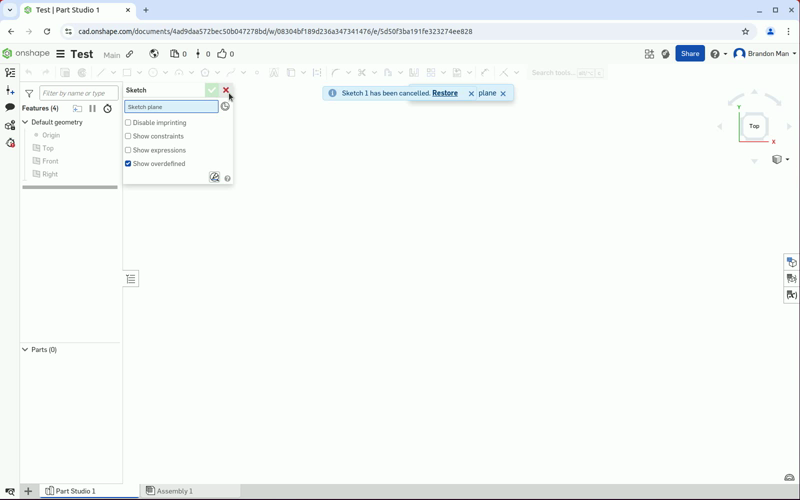
mouse_move(73, 150)
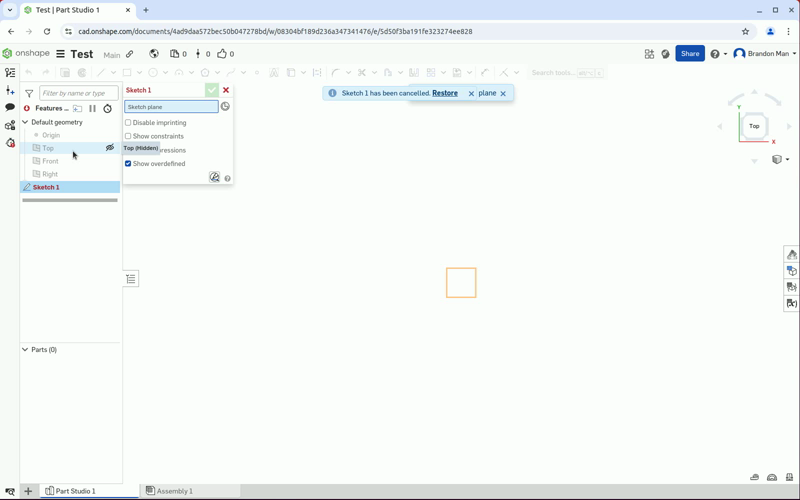
click(73, 150)
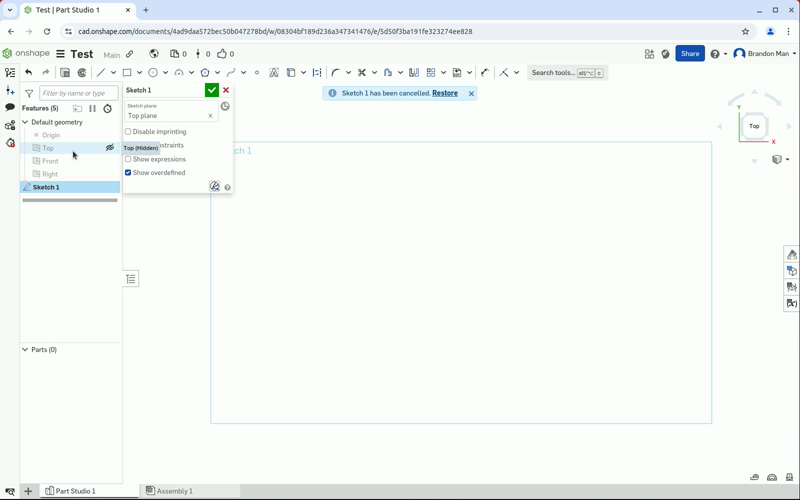
mouse_move(73, 352)
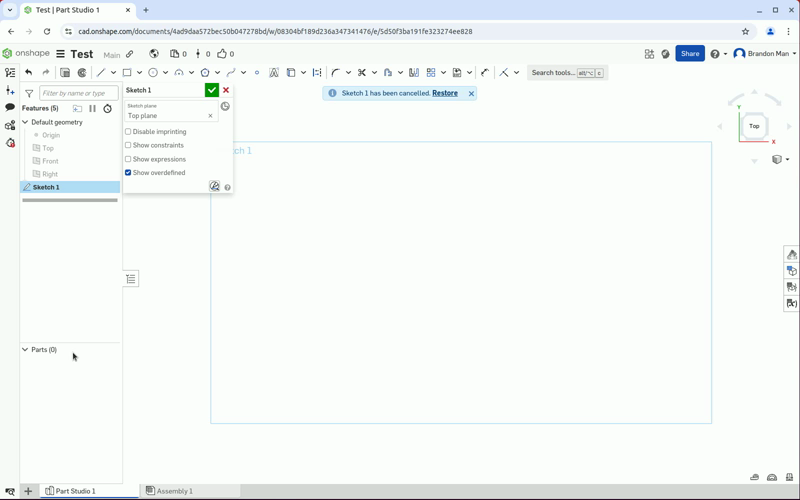
key(y)
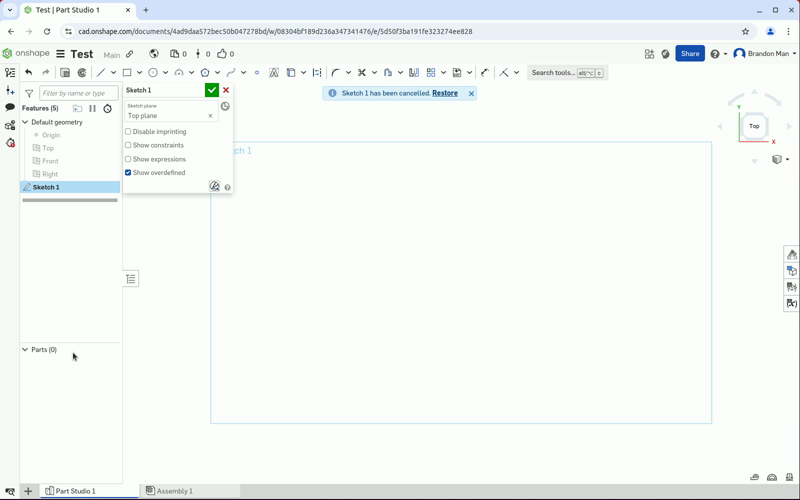
key(c)
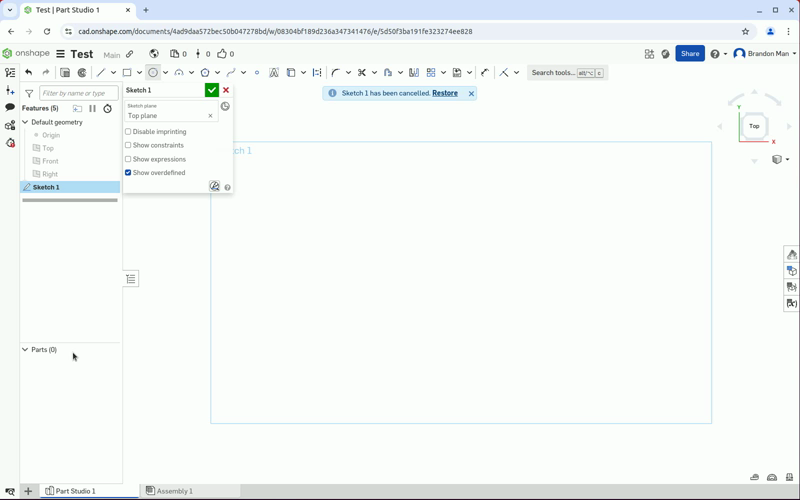
key_down(shift)
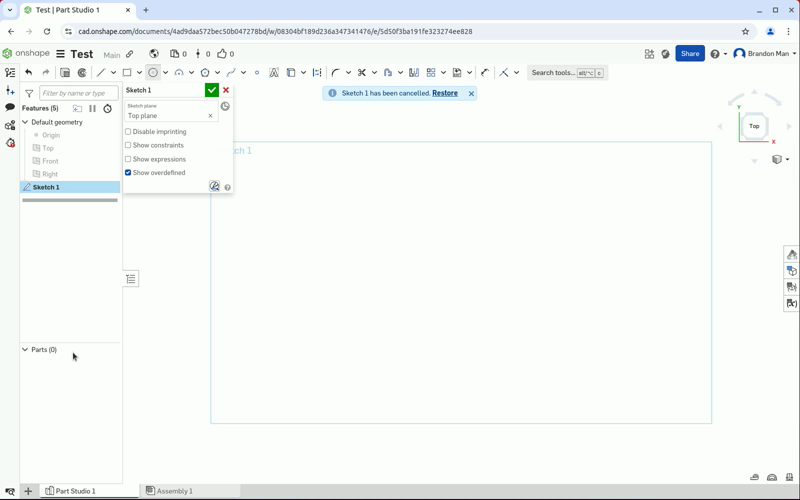
mouse_move(461, 282)
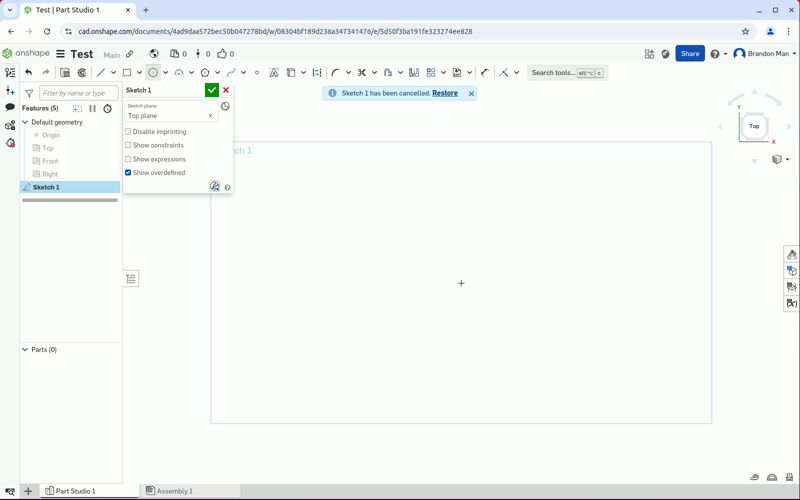
click(461, 282)
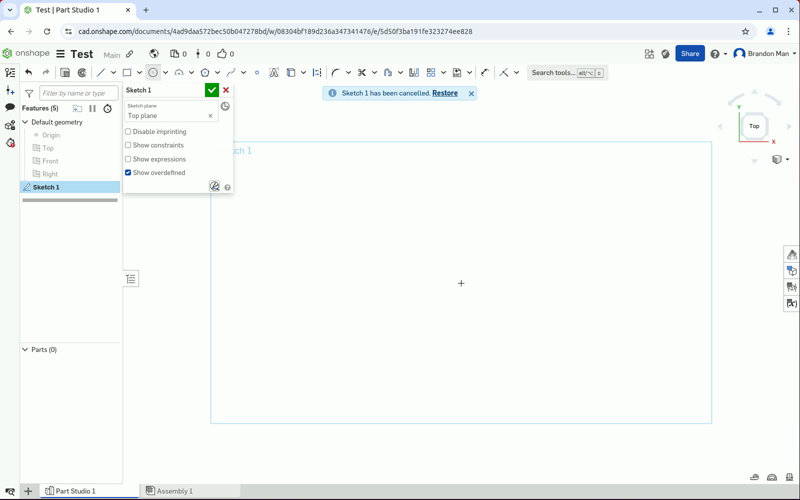
key_up(shift)
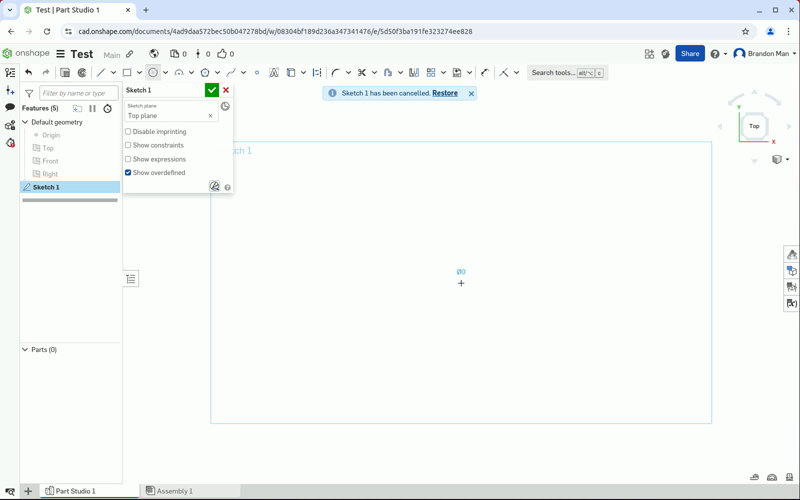
mouse_move(574, 282)
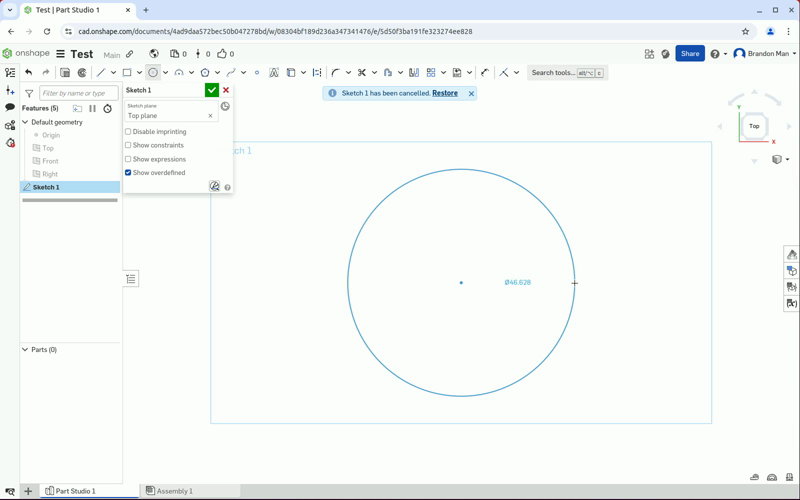
click(574, 282)
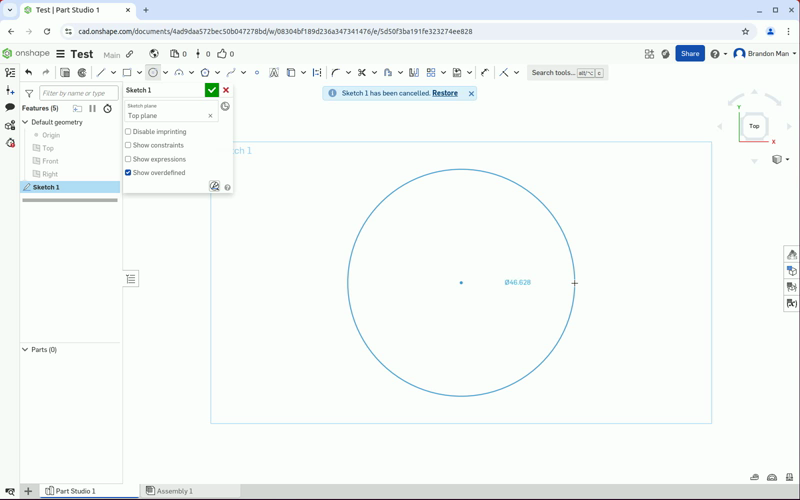
key(esc)
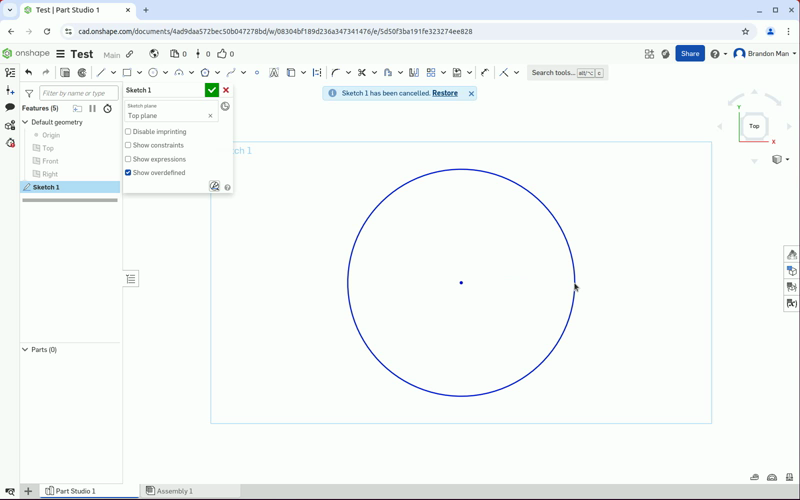
mouse_move(530, 253)
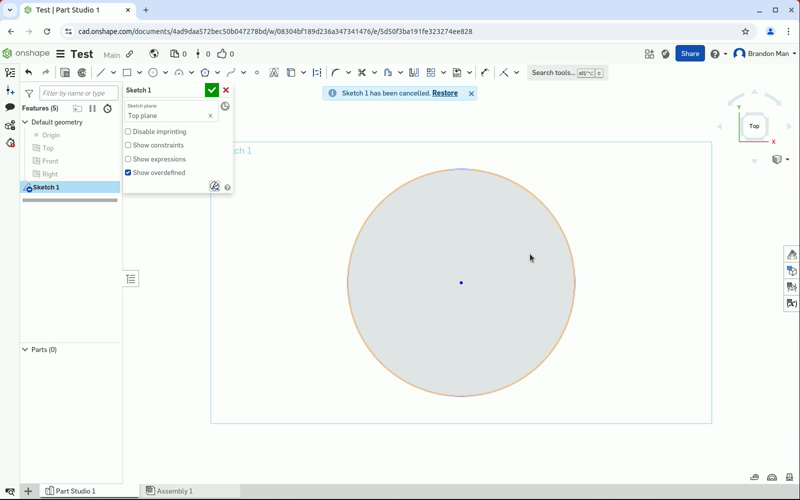
click(530, 253)
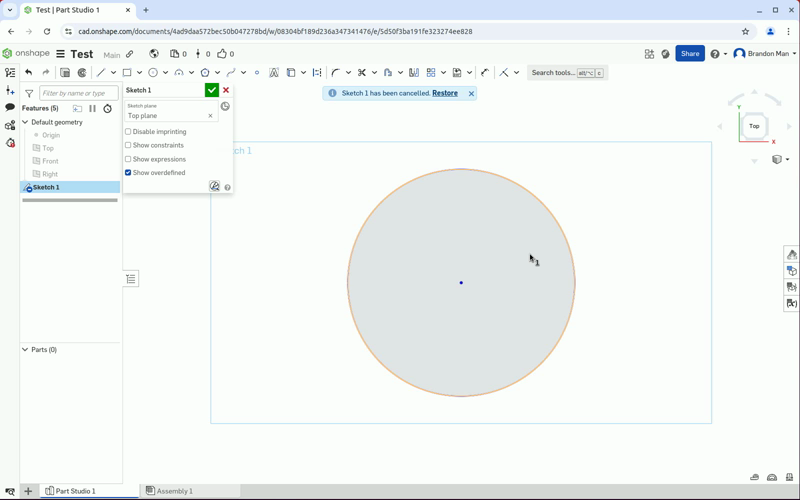
mouse_move(73, 352)
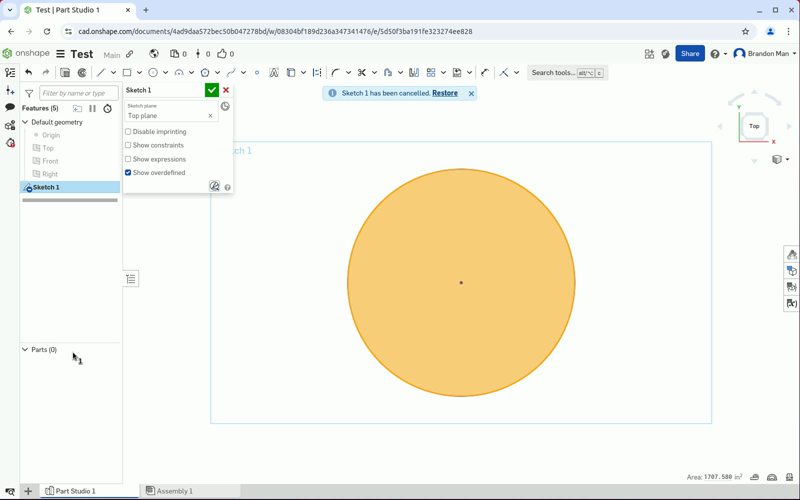
key(shift+y)
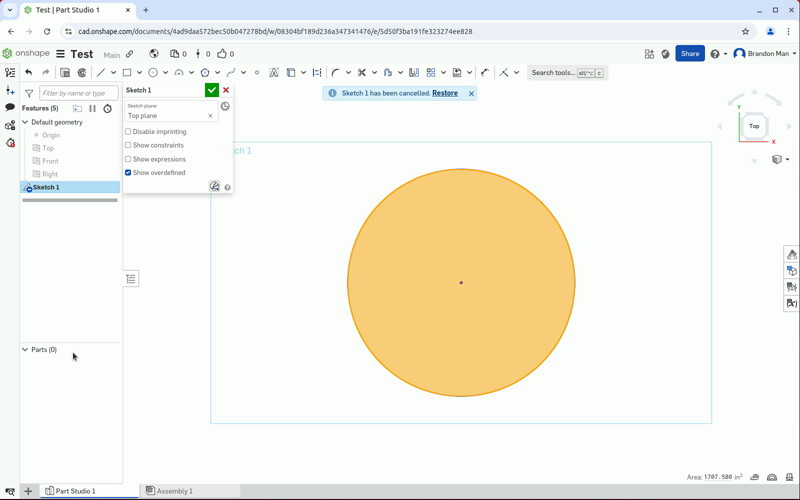
key(shift+e)
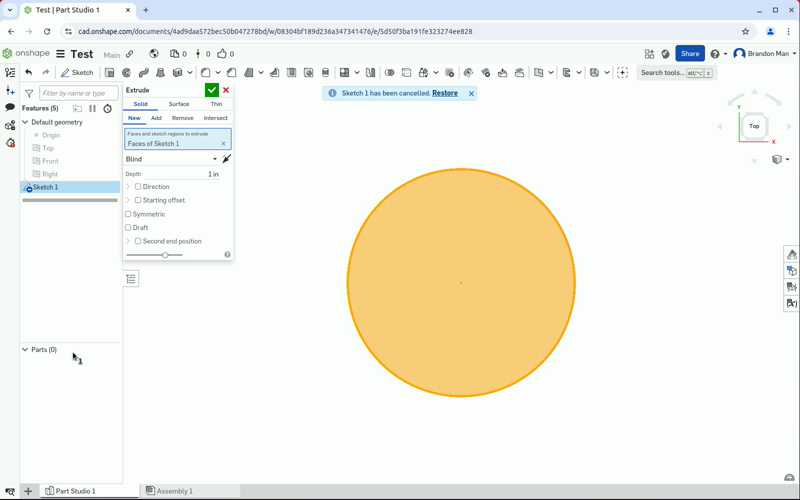
mouse_move(143, 106)
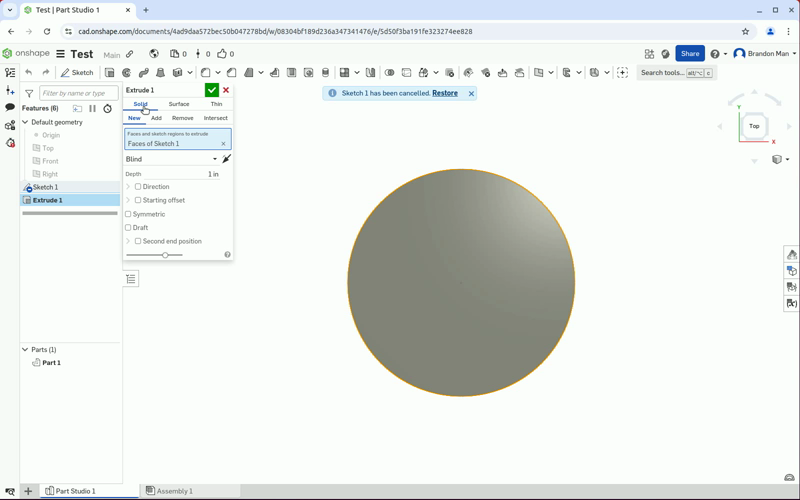
click(143, 106)
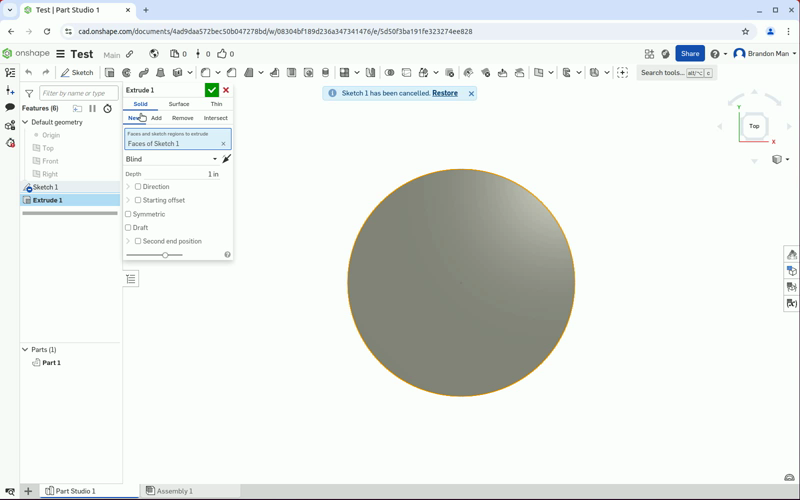
mouse_move(137, 120)
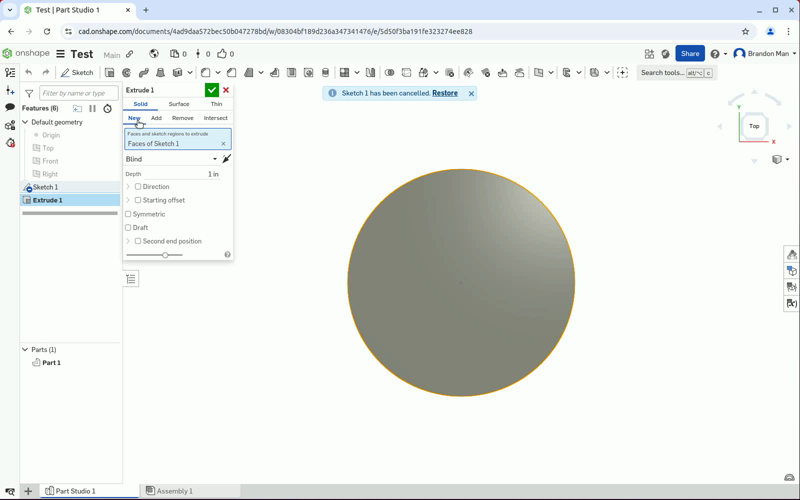
click(137, 120)
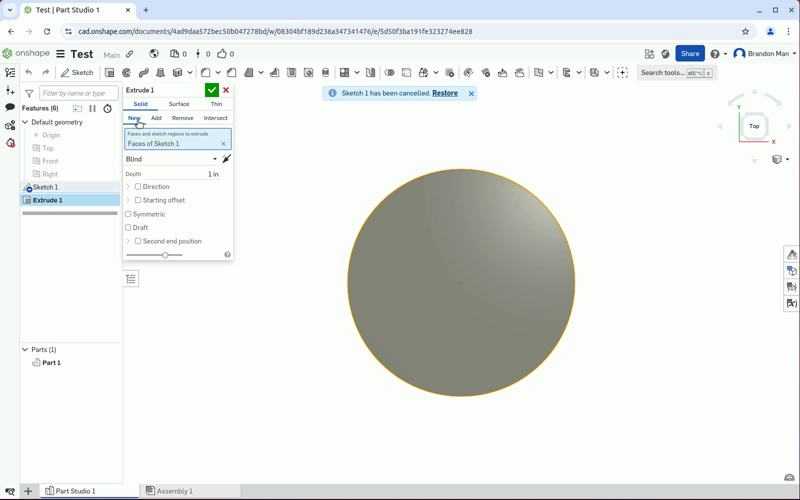
key(tab, 4)
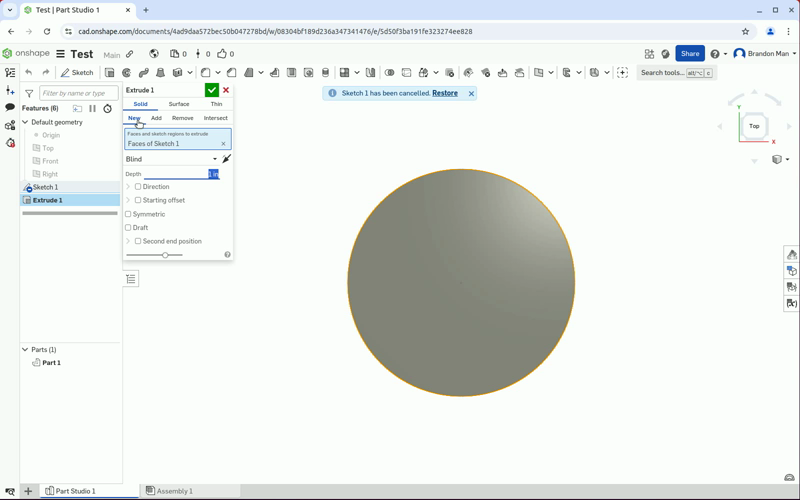
text(18.535)
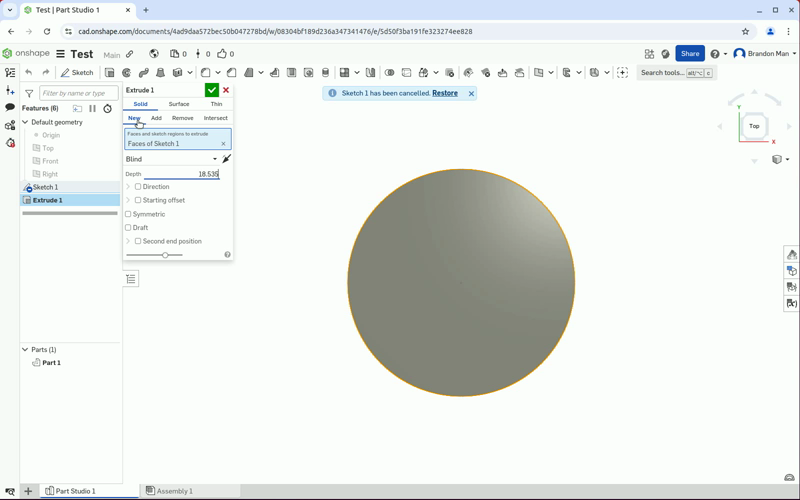
key(enter)
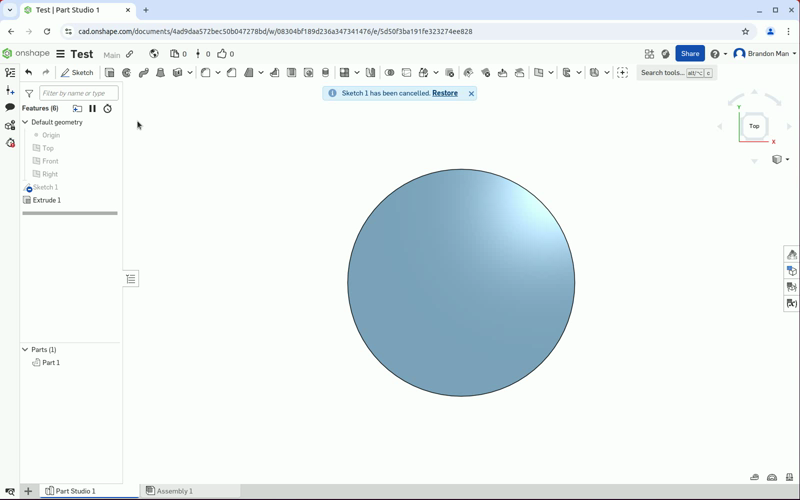
key(shift+h)
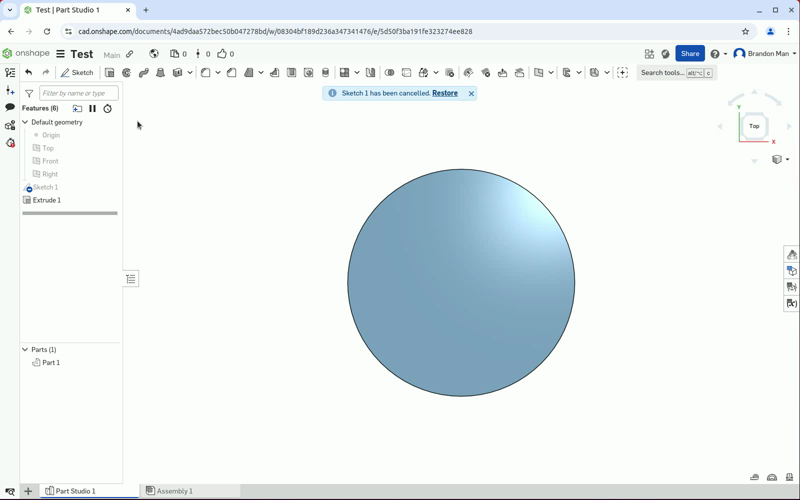
key(shift+h)
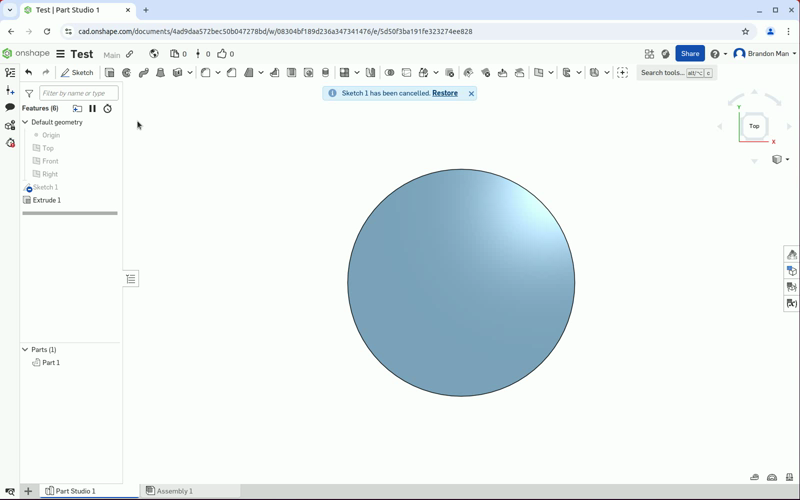
mouse_move(73, 189)
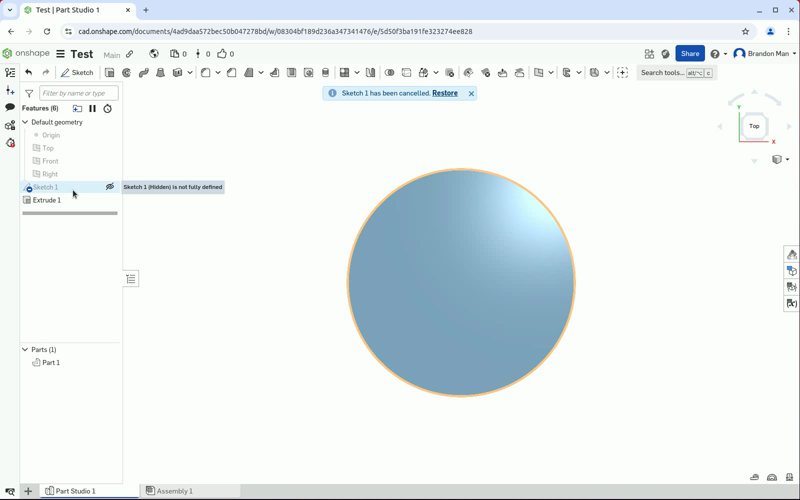
click(73, 189)
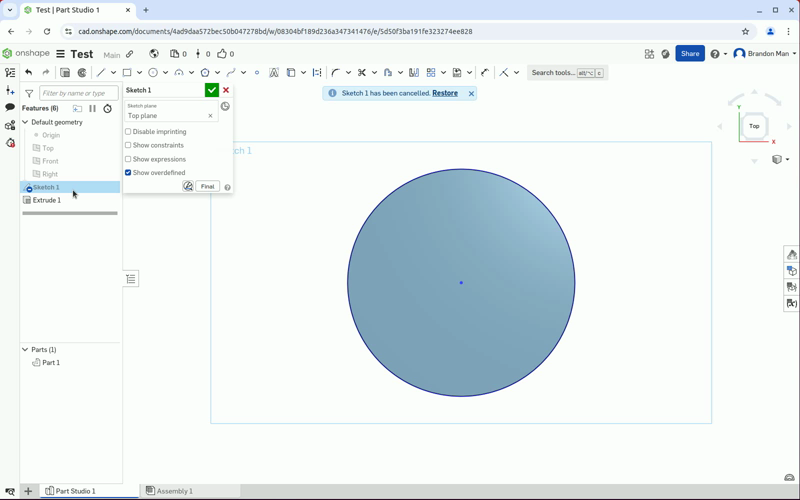
mouse_move(229, 92)
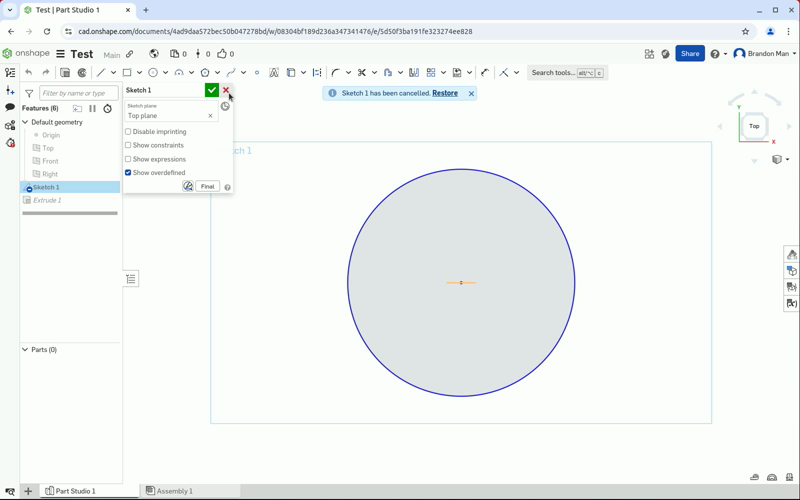
click(229, 92)
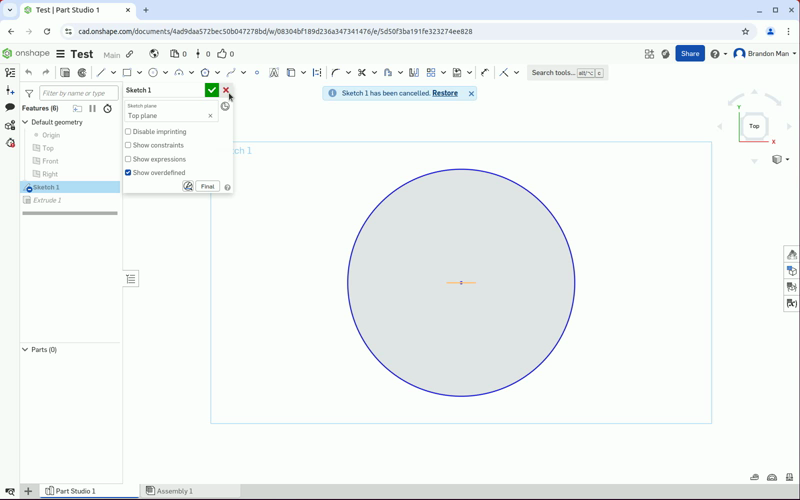
key(shift+s)
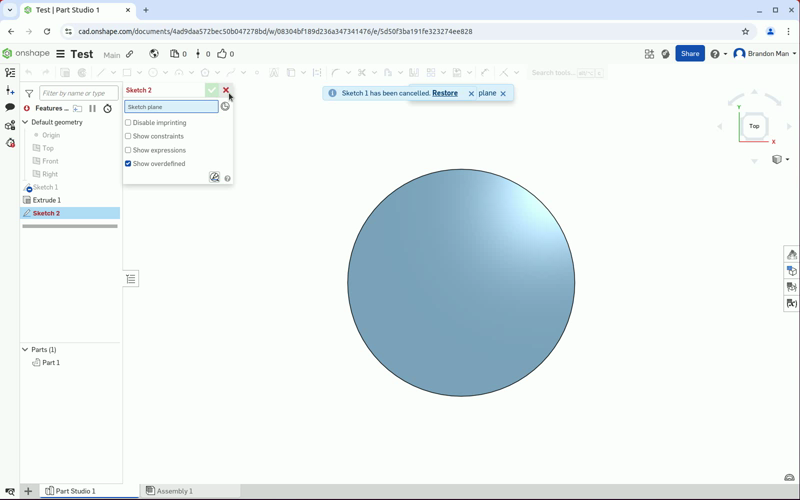
mouse_move(73, 150)
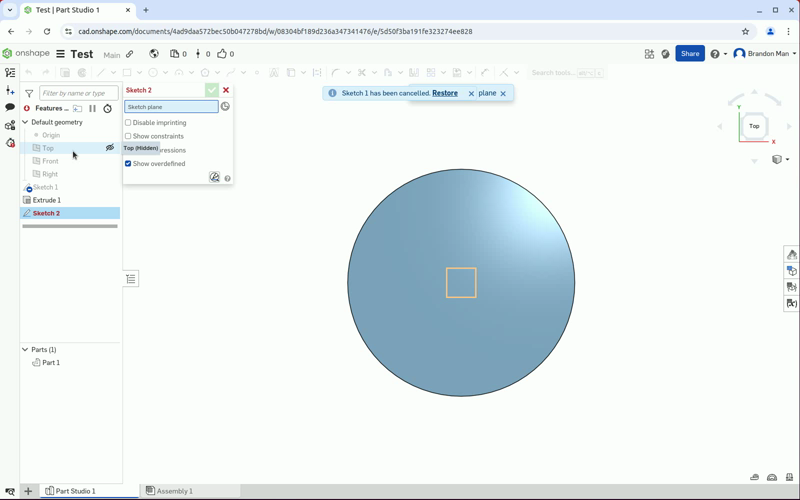
click(73, 150)
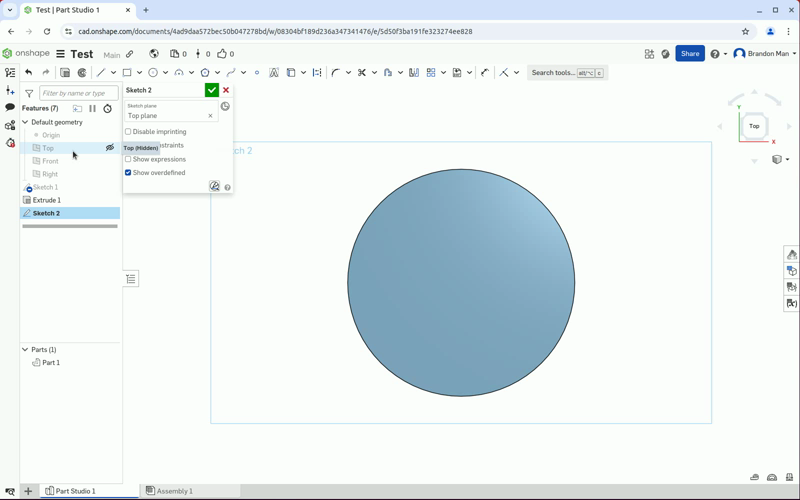
mouse_move(73, 352)
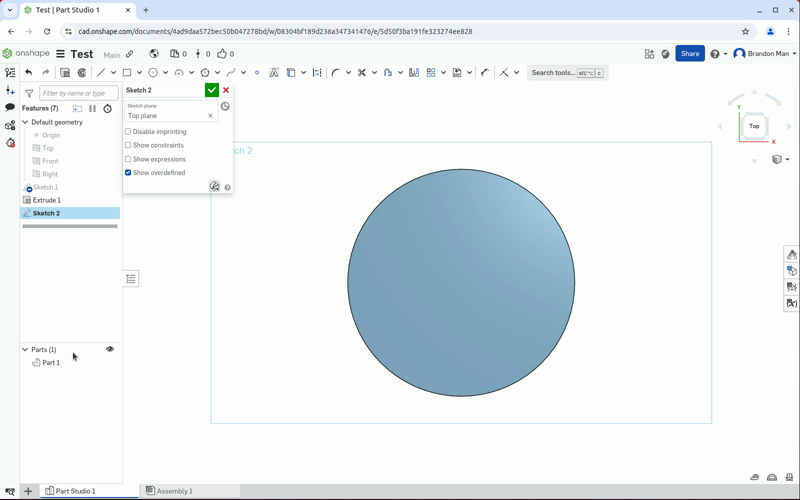
key(y)
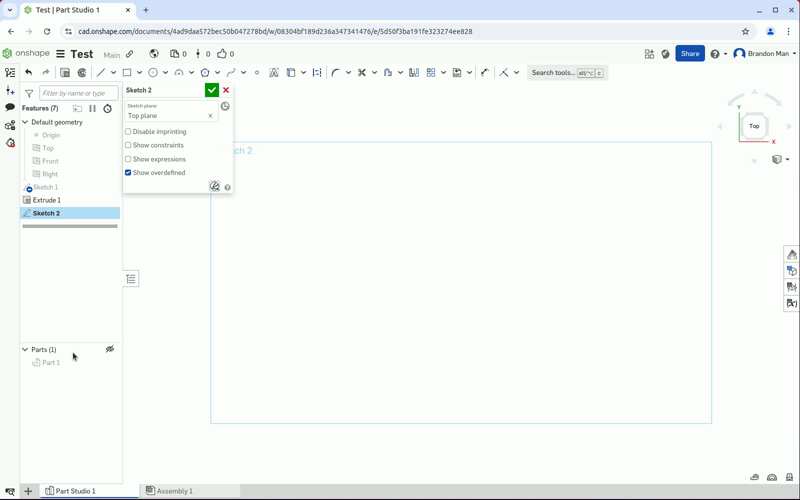
key(c)
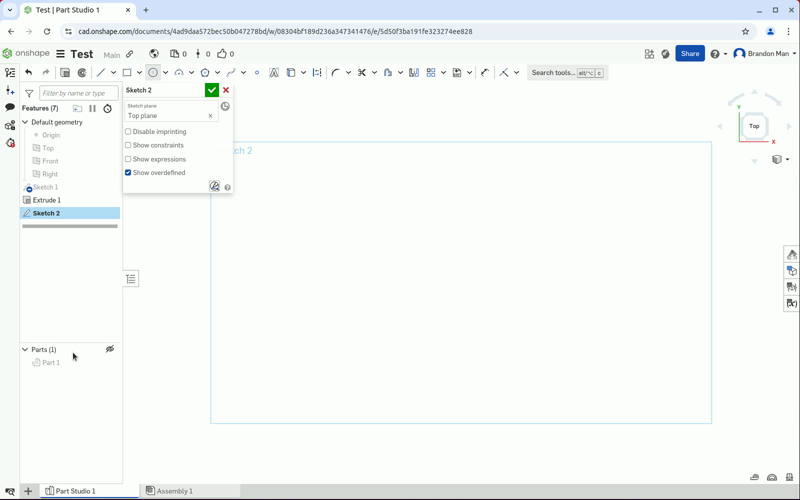
key_down(shift)
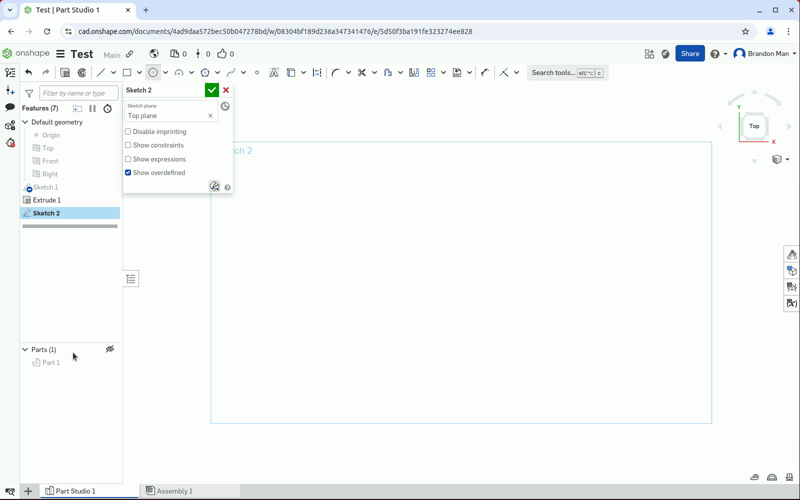
mouse_move(461, 282)
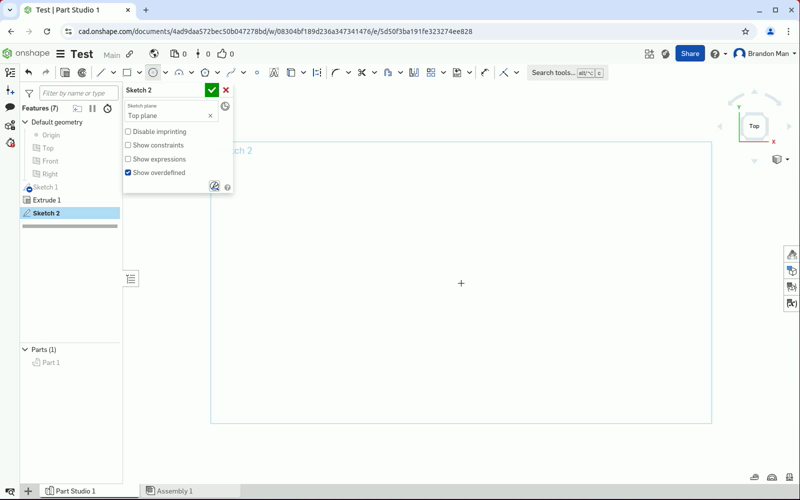
click(461, 282)
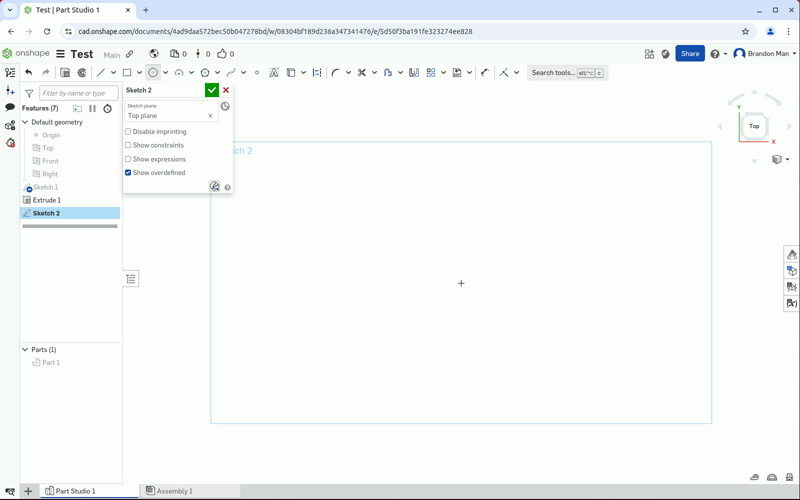
key_up(shift)
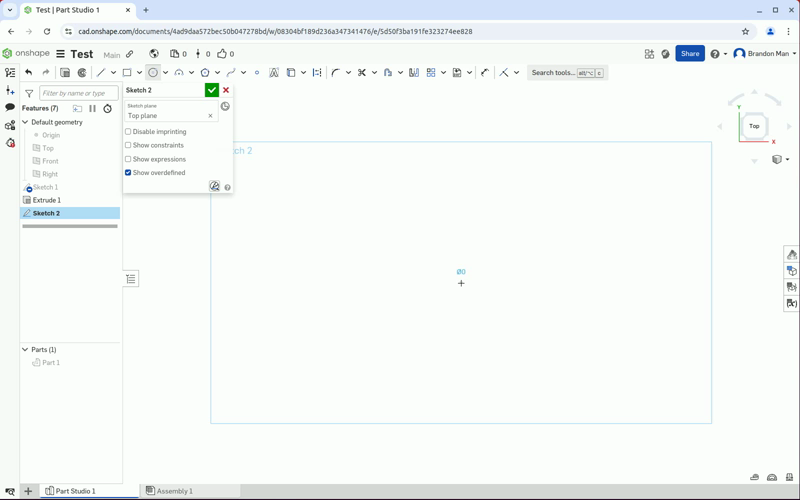
mouse_move(574, 282)
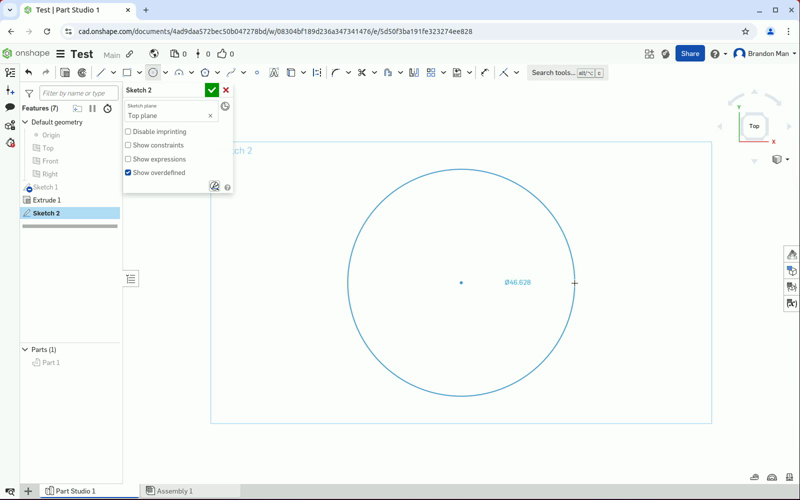
click(574, 282)
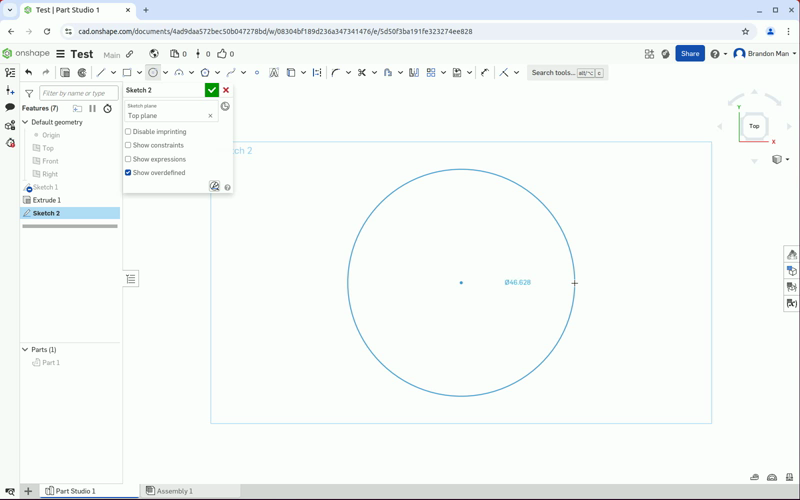
key(esc)
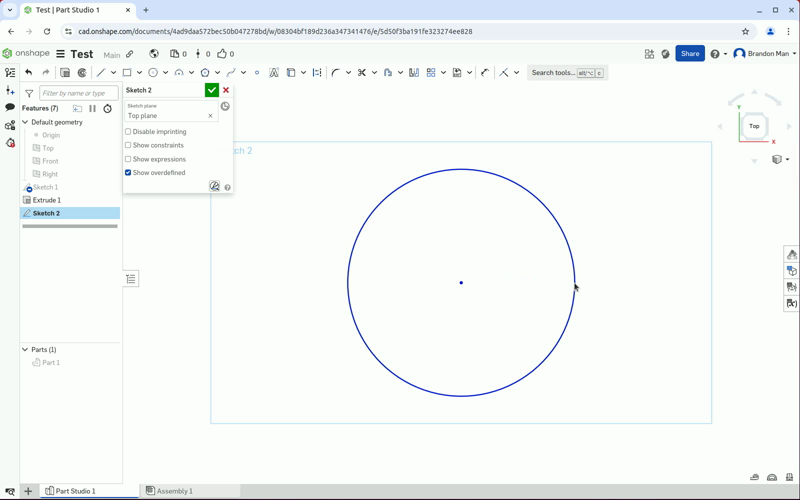
mouse_move(534, 279)
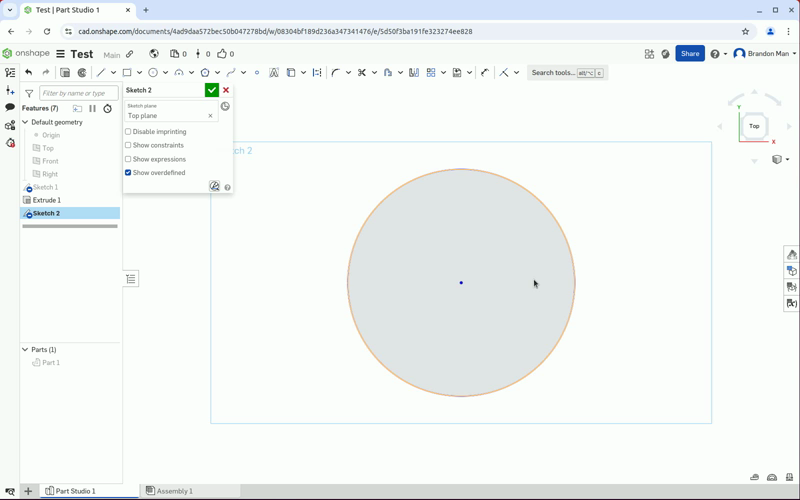
click(534, 279)
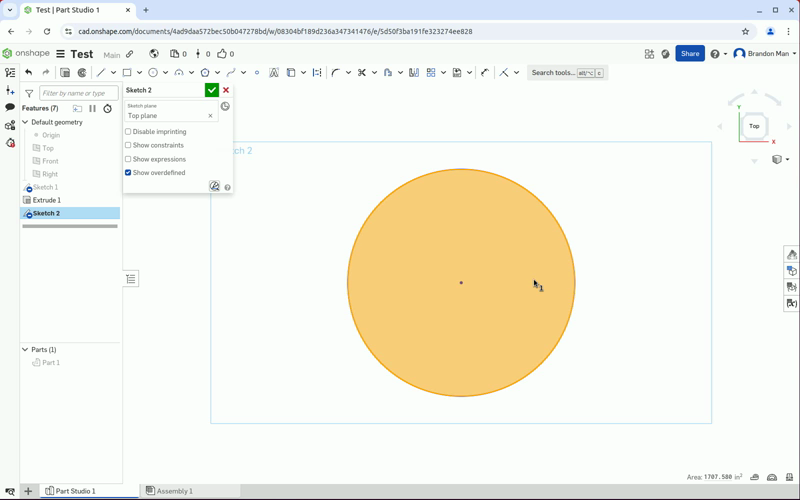
mouse_move(73, 352)
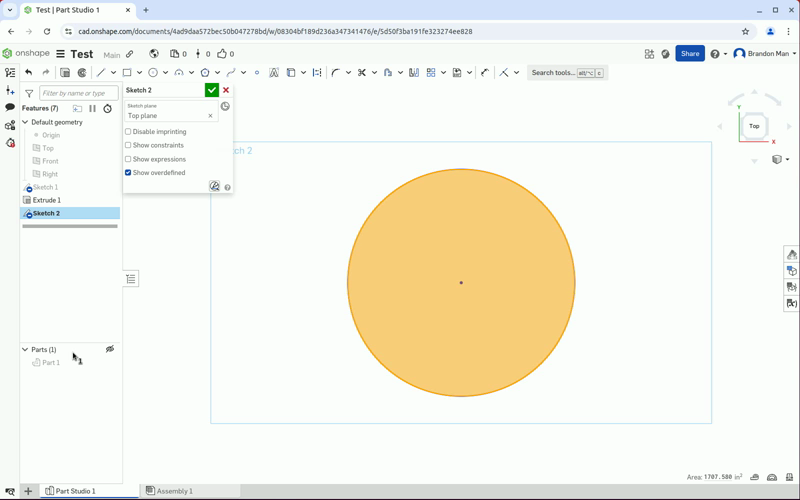
key(shift+y)
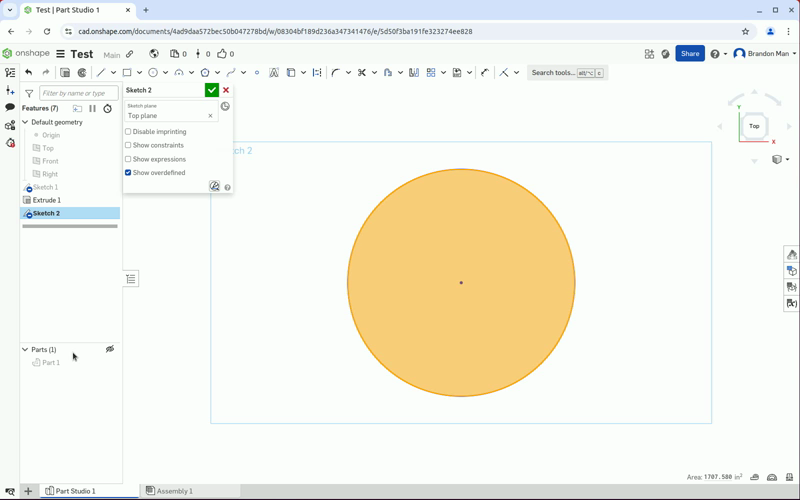
key(shift+e)
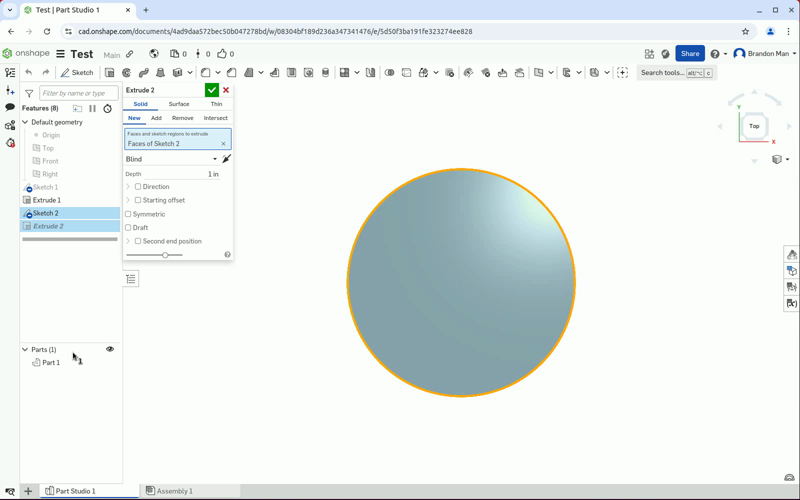
mouse_move(143, 106)
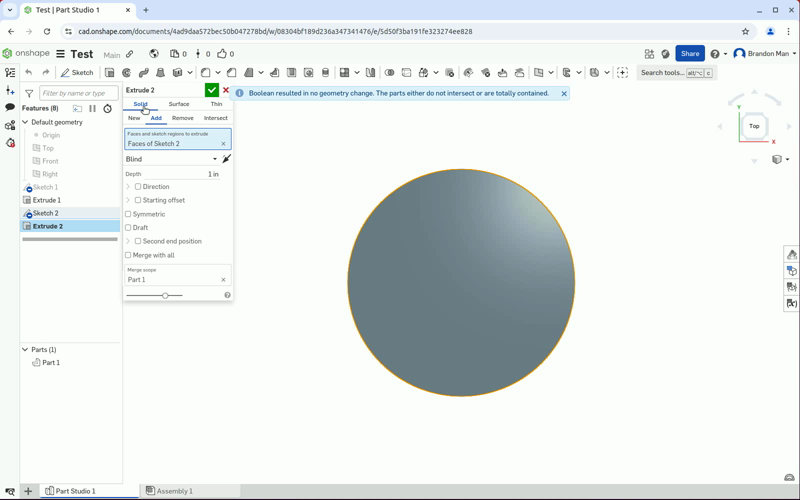
click(143, 106)
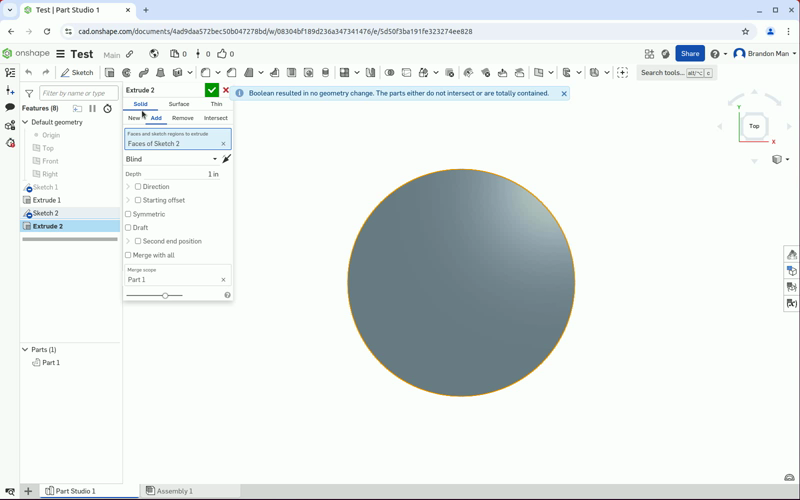
mouse_move(137, 120)
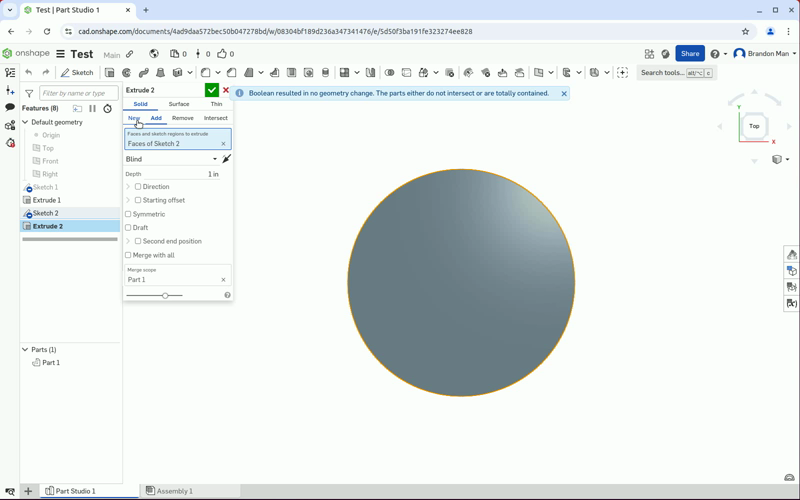
click(137, 120)
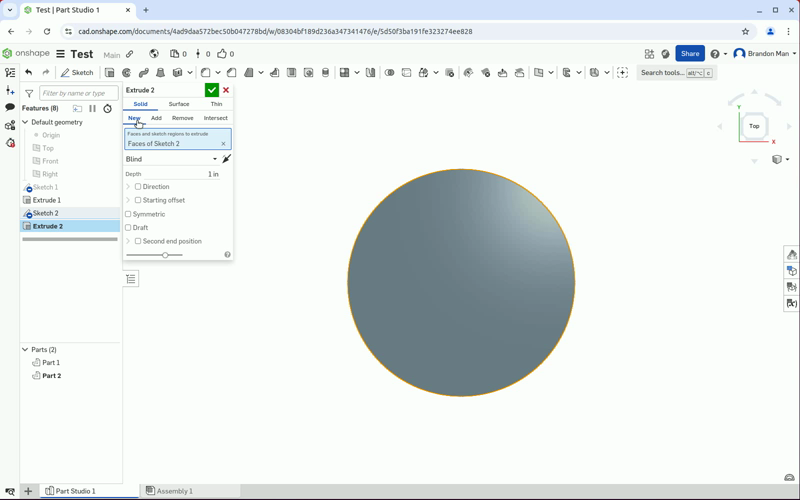
key(tab, 4)
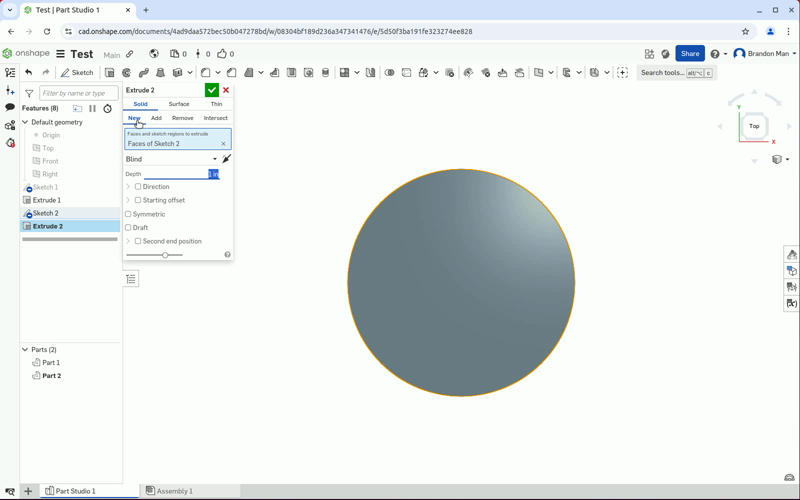
text(18.535)
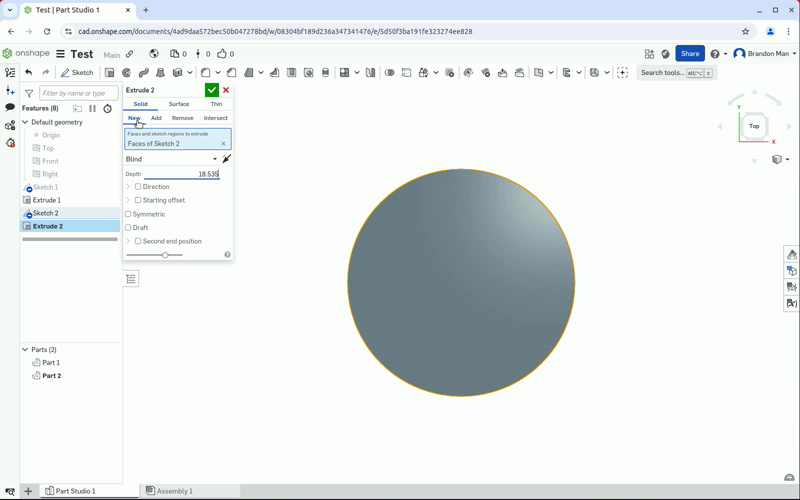
key(enter)
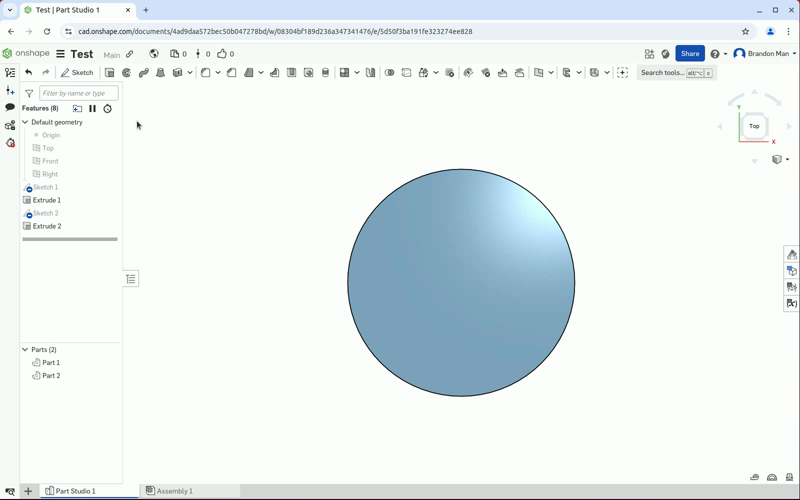
key(shift+h)
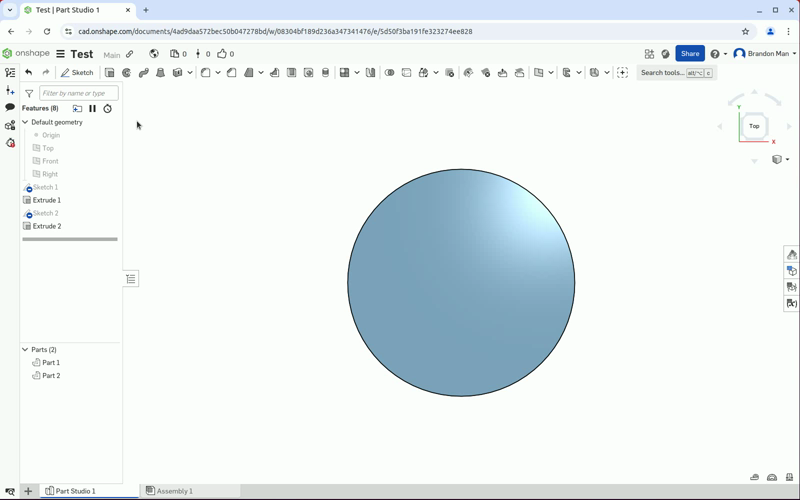
key(shift+h)
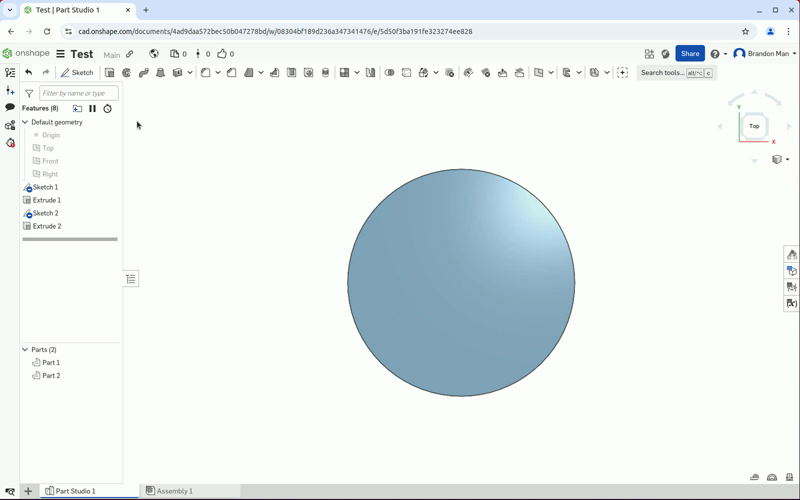
key(shift+7)
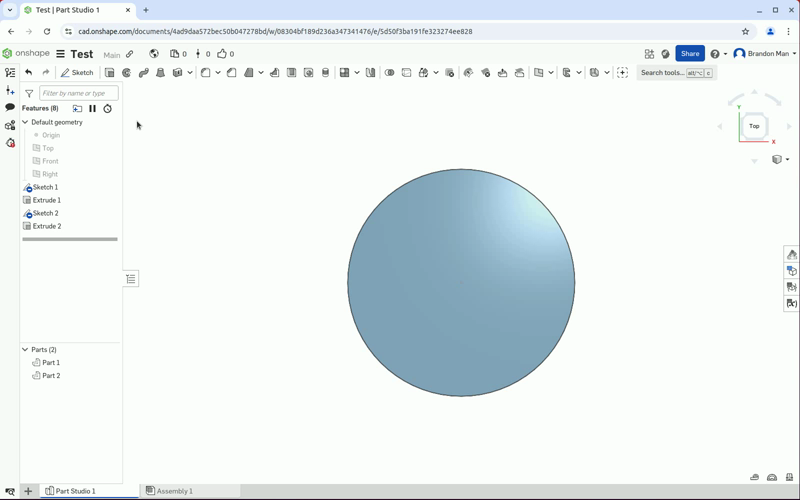
key(up, 3)
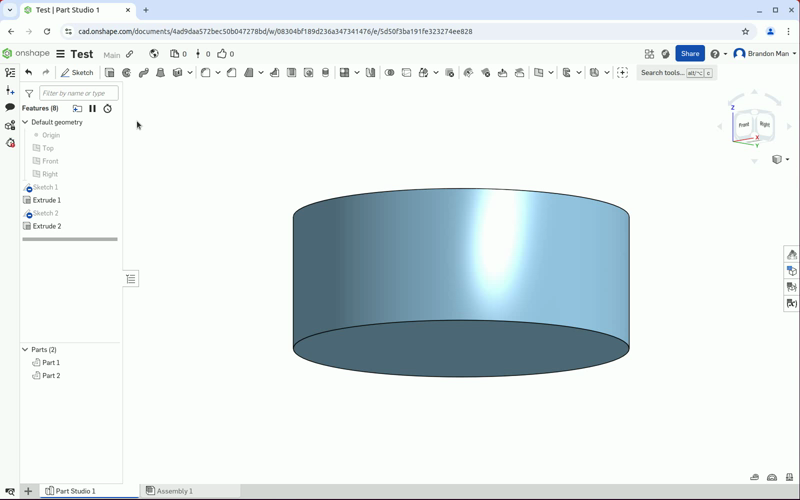
key(left, 3)
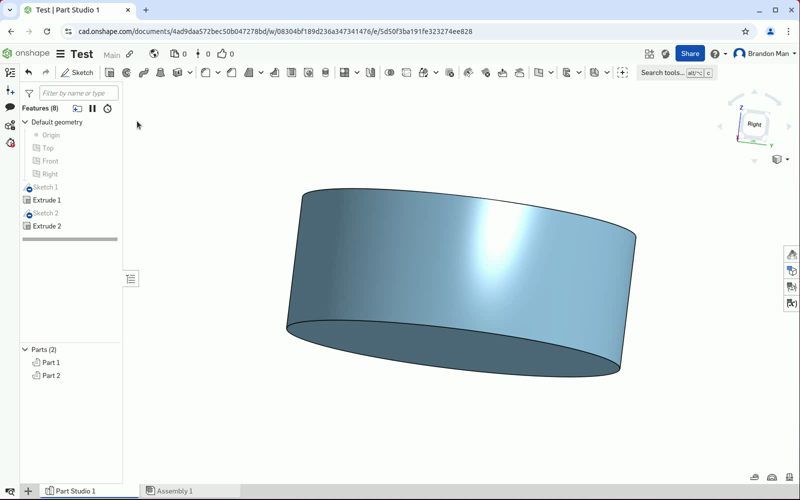
key(right, 3)
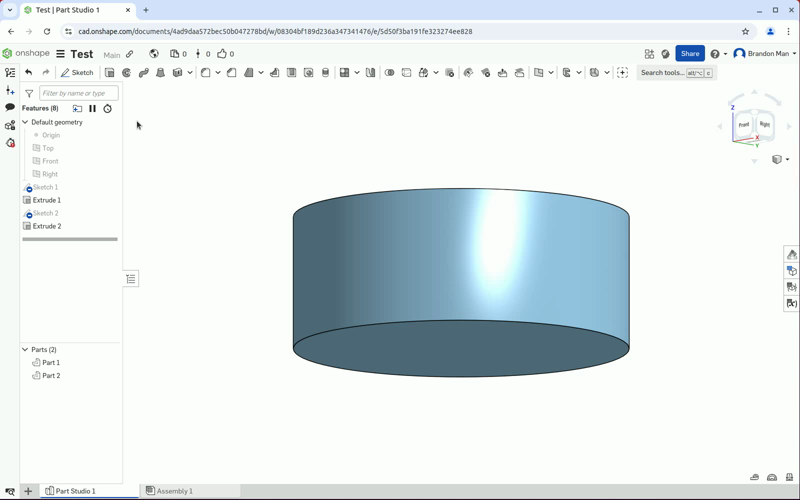
key(down, 3)
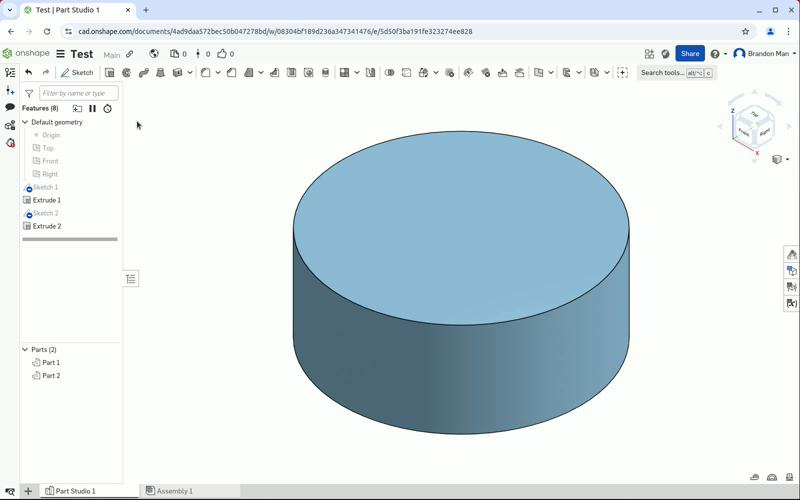
mouse_move(73, 189)
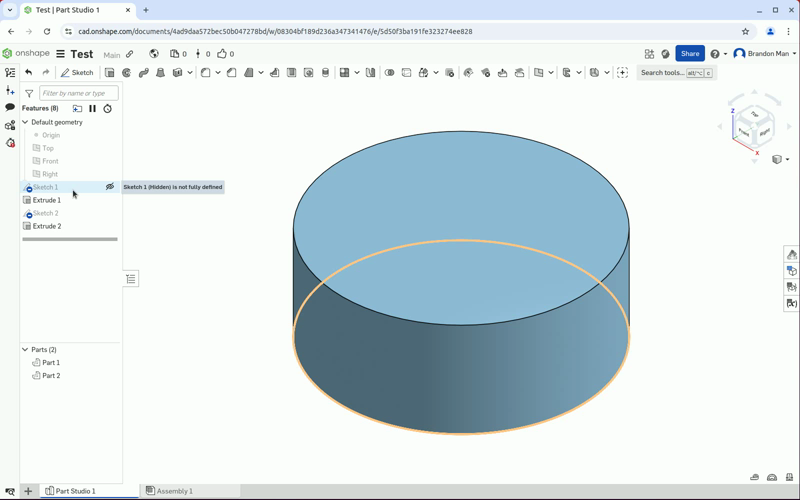
click(73, 189)